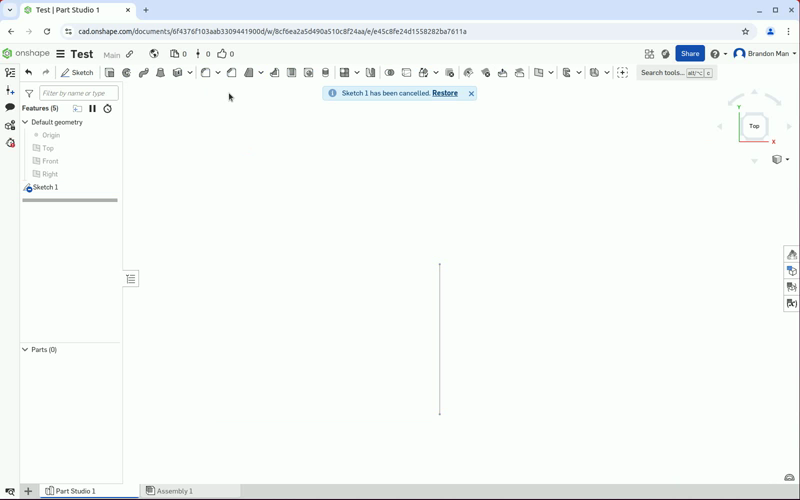
key(shift+h)
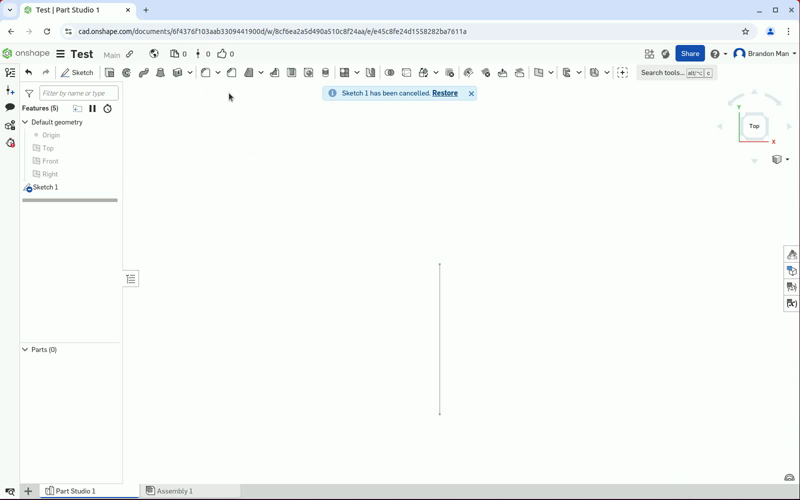
key(shift+s)
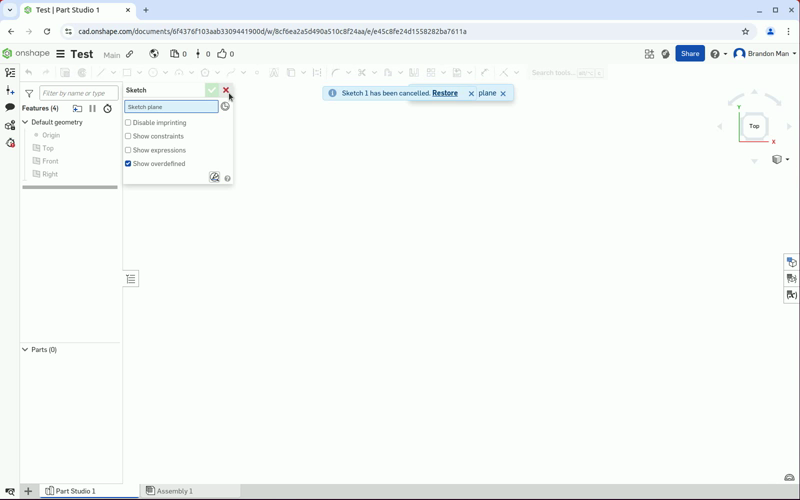
mouse_move(73, 150)
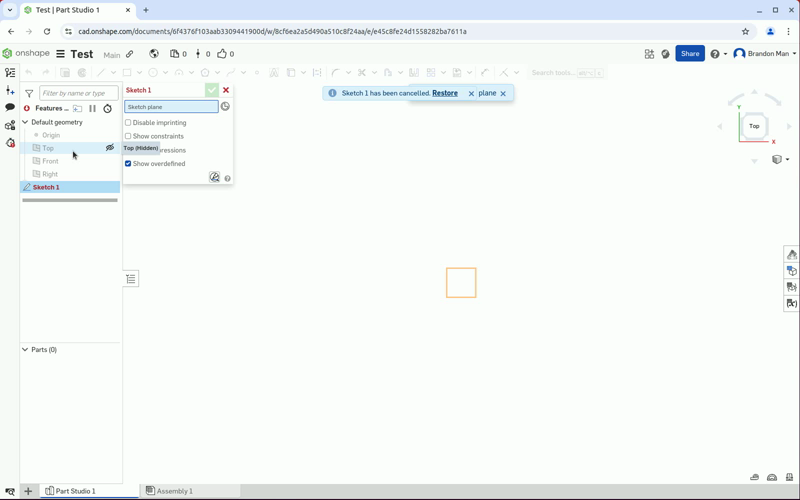
click(73, 150)
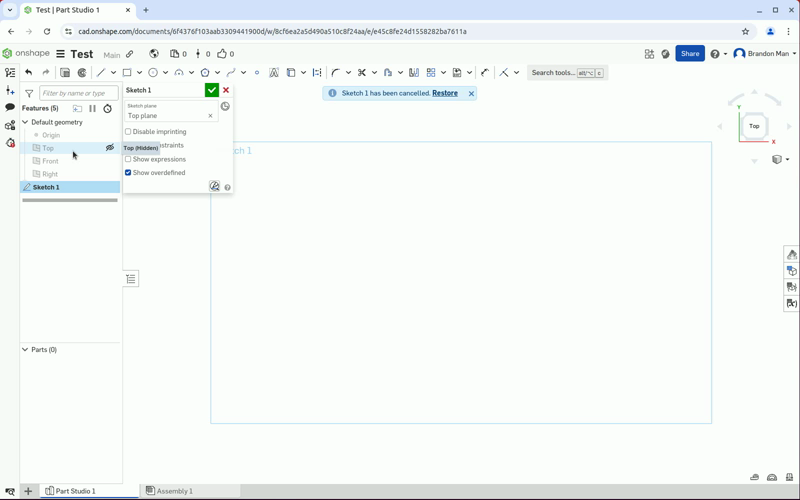
mouse_move(73, 352)
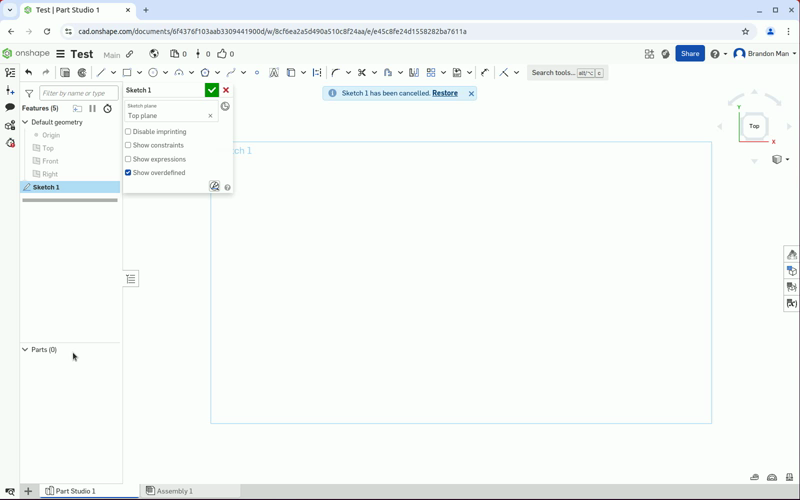
key(y)
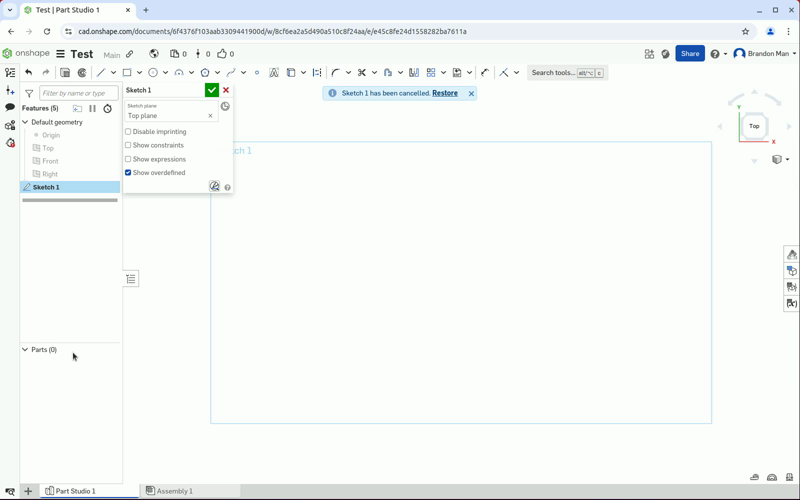
key(c)
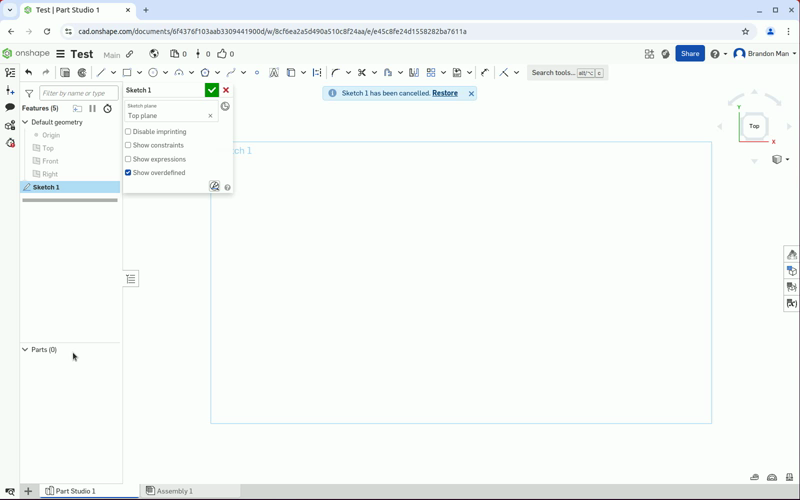
key_down(shift)
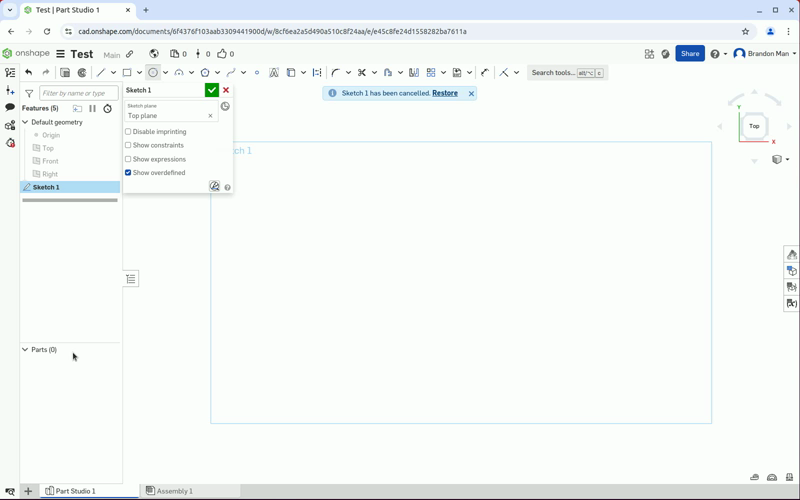
mouse_move(461, 282)
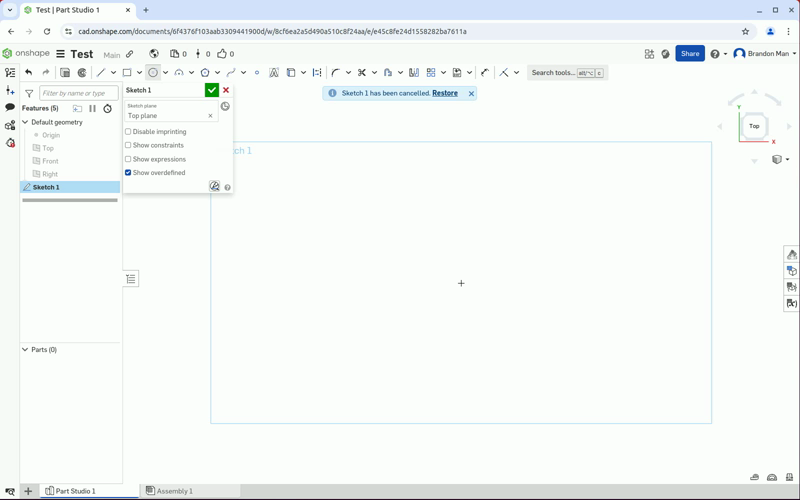
click(461, 282)
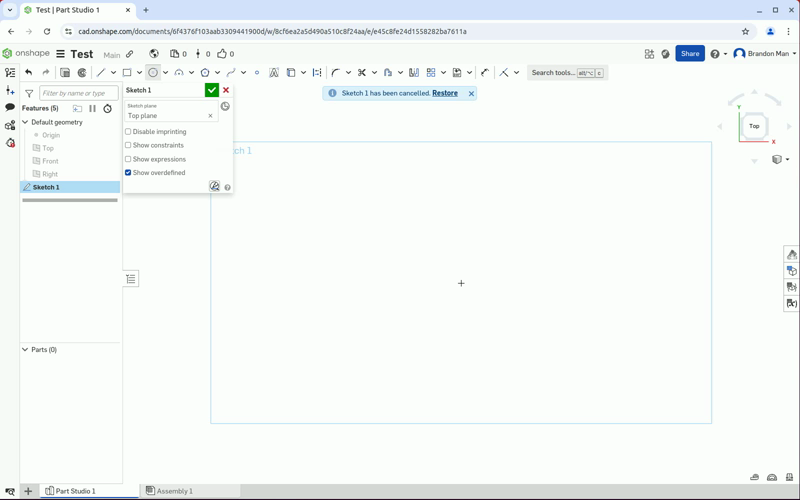
key_up(shift)
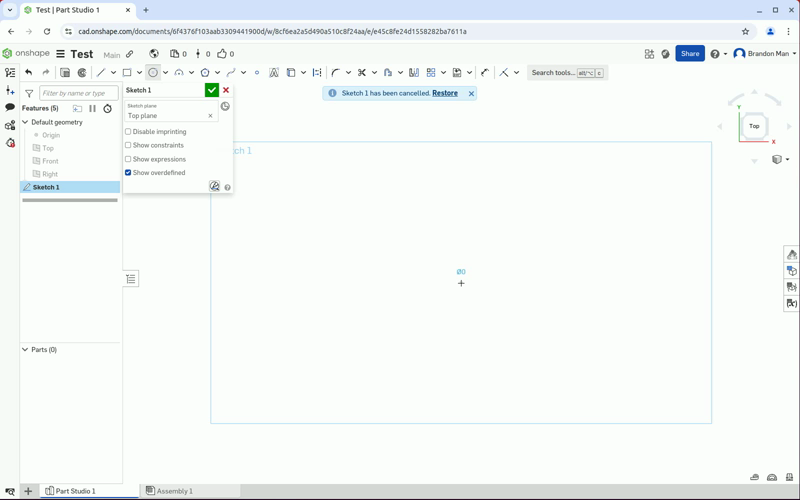
mouse_move(526, 282)
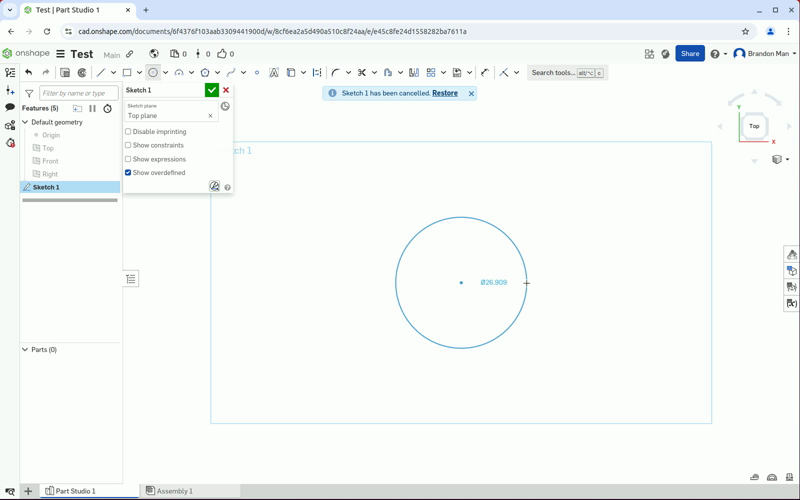
click(526, 282)
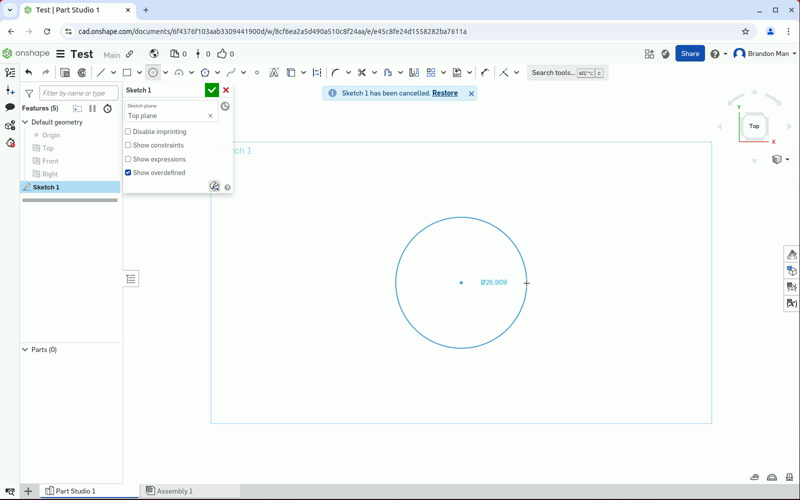
key(esc)
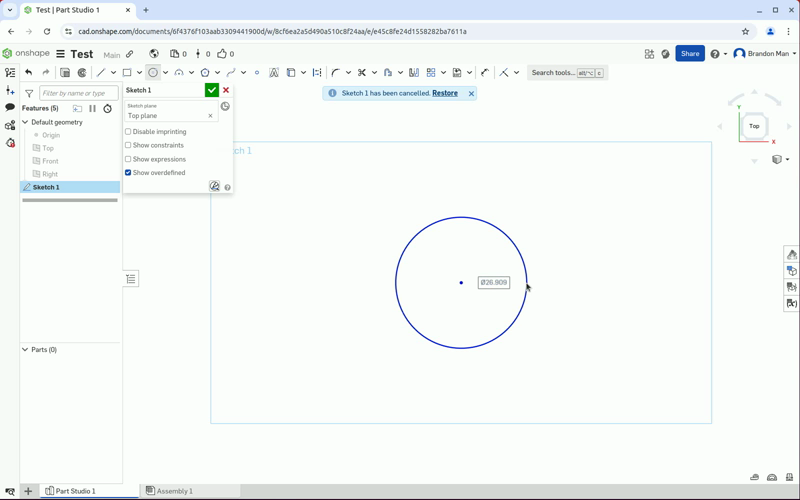
mouse_move(480, 256)
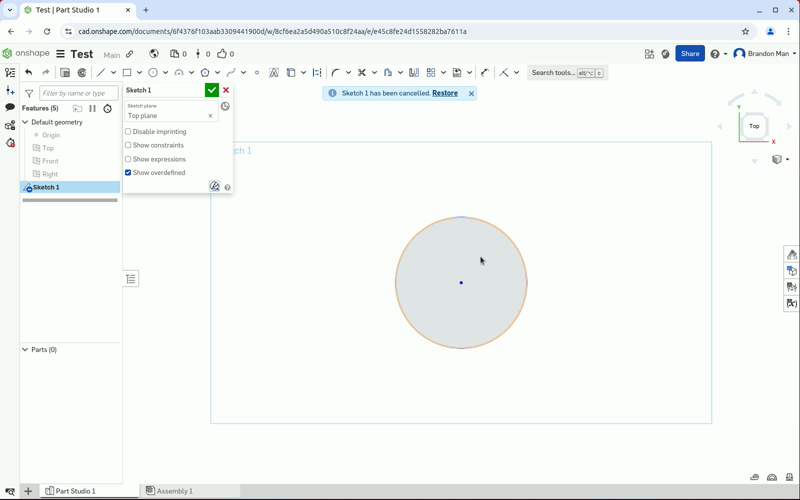
click(480, 256)
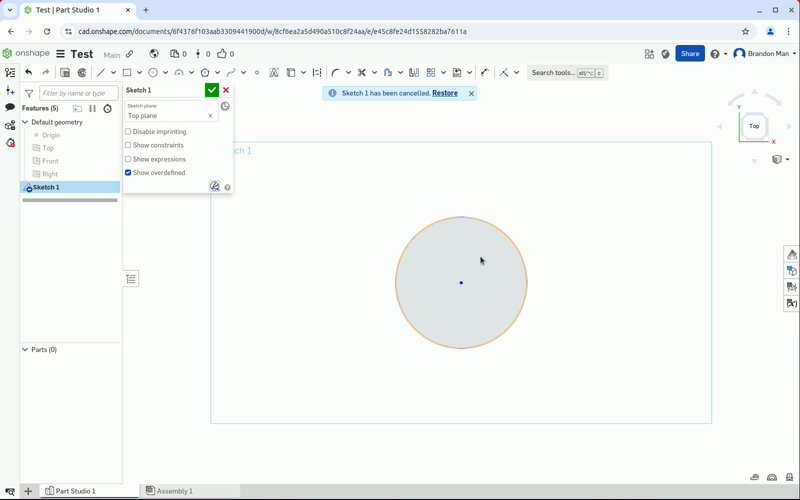
mouse_move(73, 352)
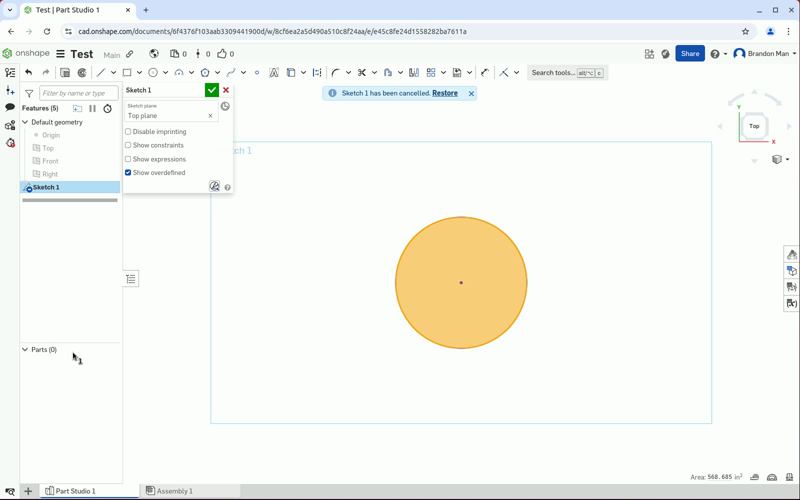
key(shift+y)
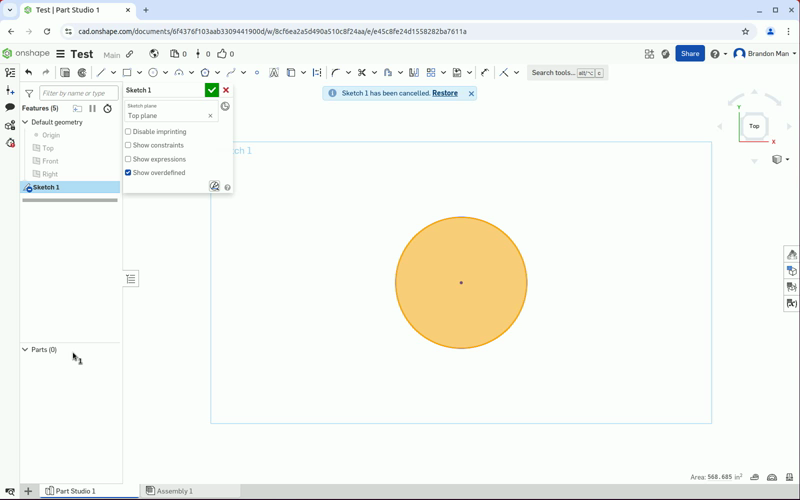
key(shift+e)
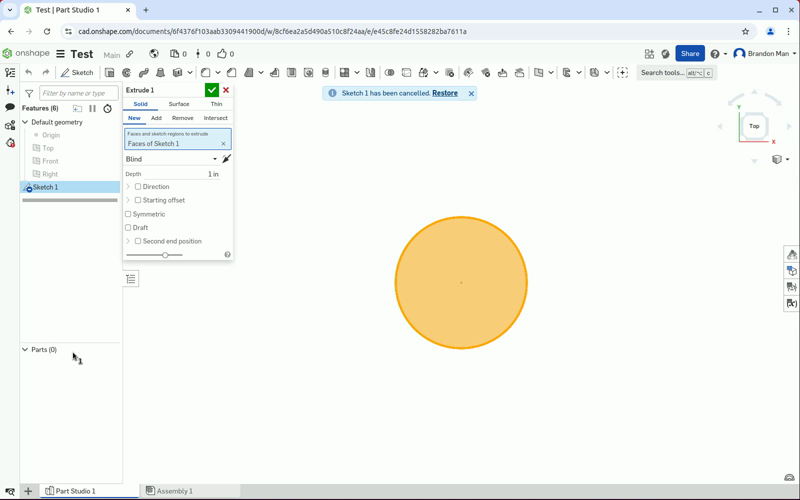
mouse_move(143, 106)
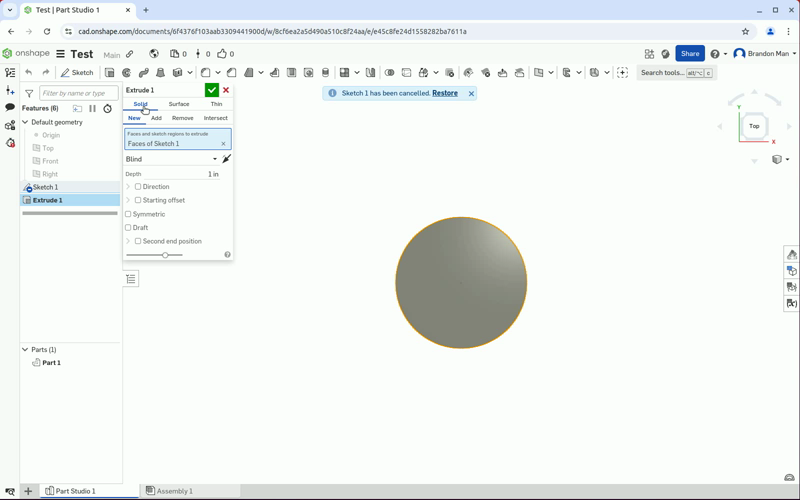
click(143, 106)
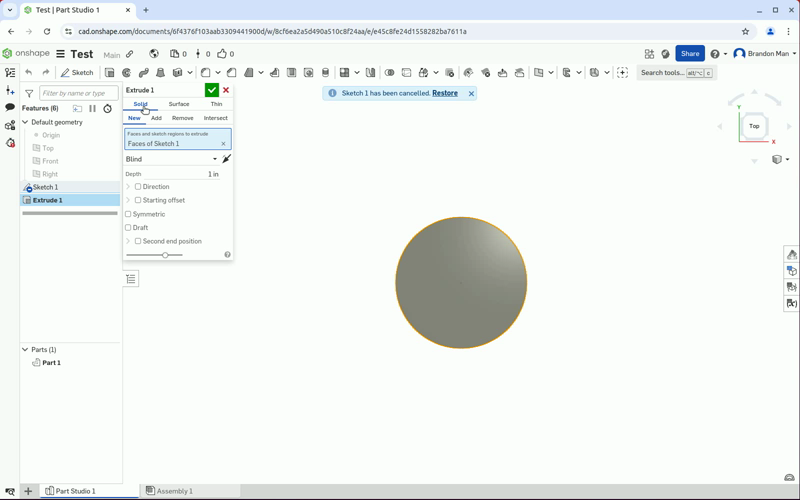
mouse_move(137, 120)
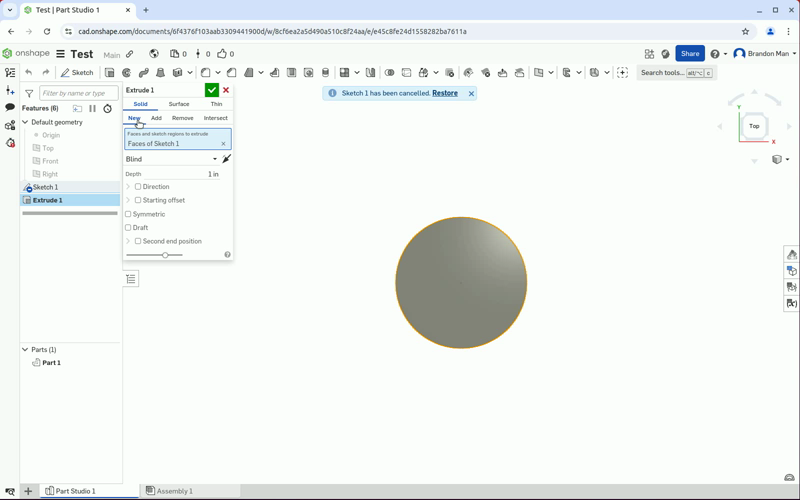
click(137, 120)
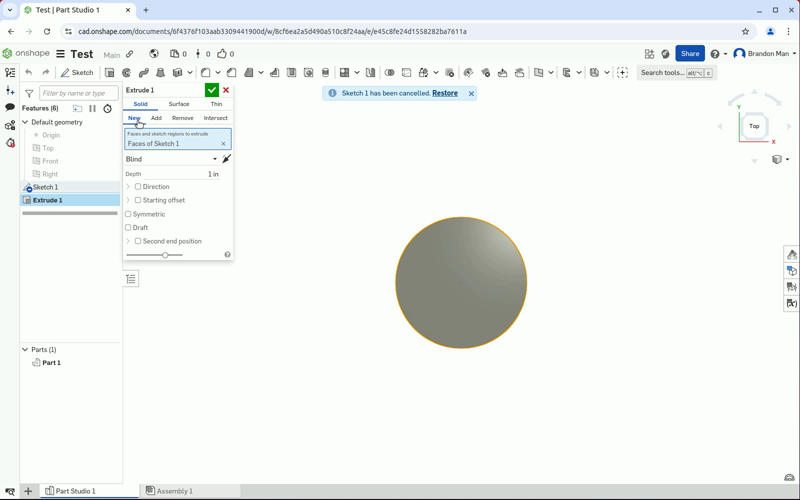
key(tab, 4)
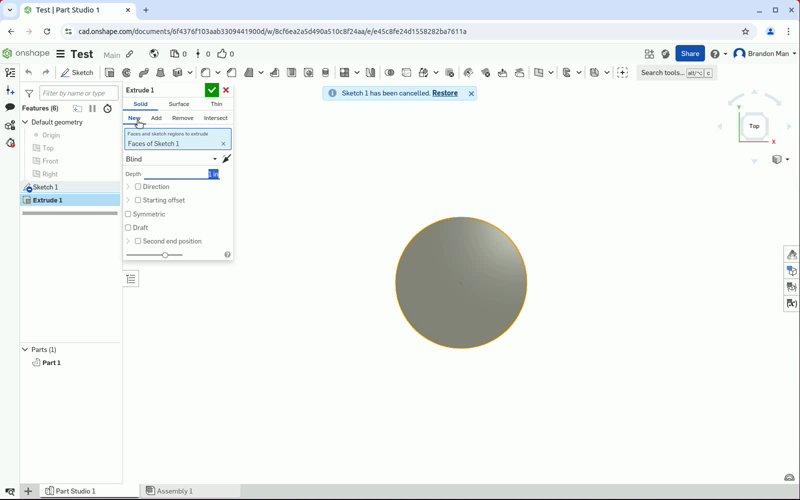
text(3.37)
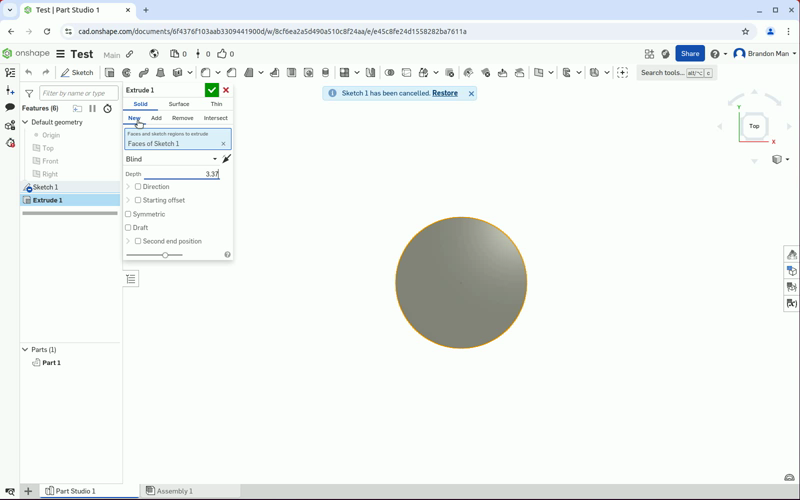
key(tab, 3)
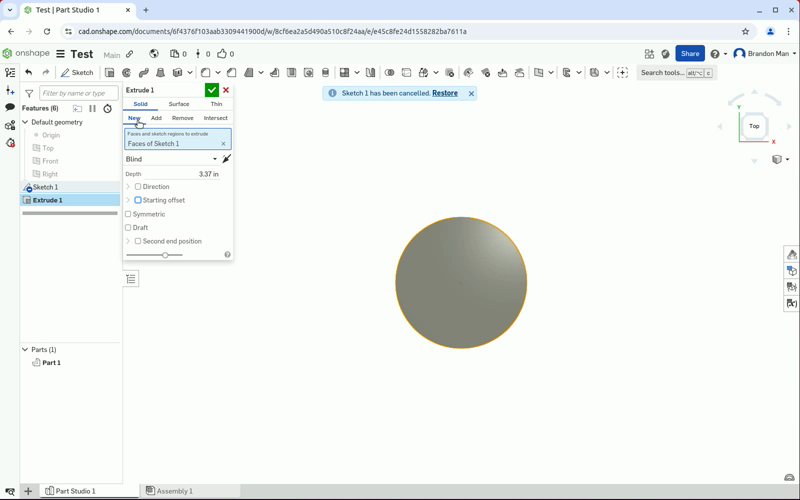
key(tab, 2)
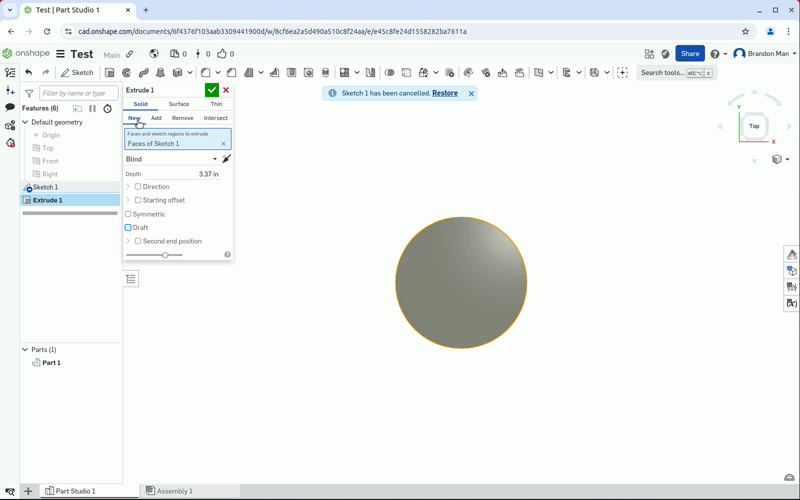
key(space)
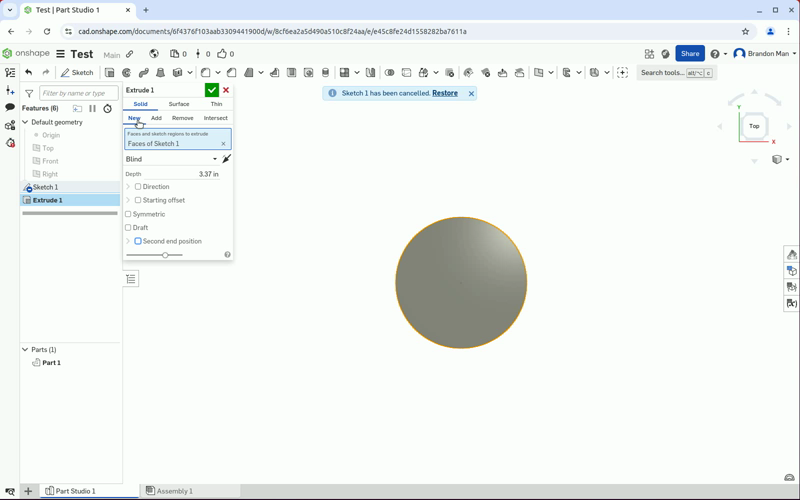
key(tab, 3)
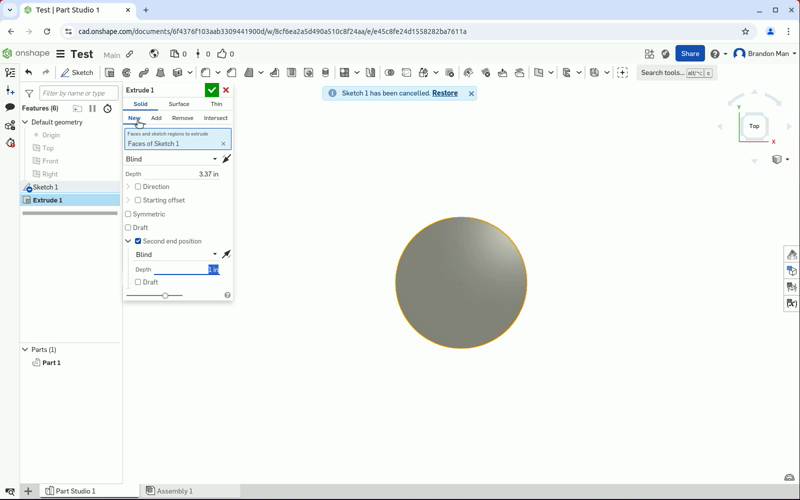
text(3.37)
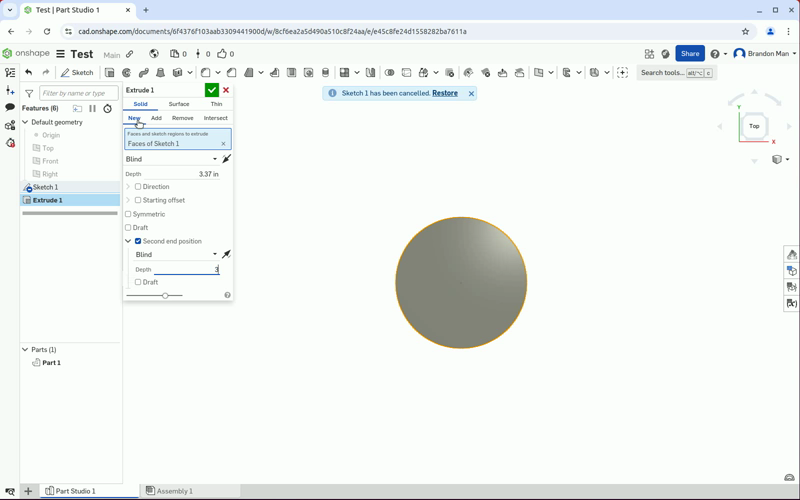
key(enter)
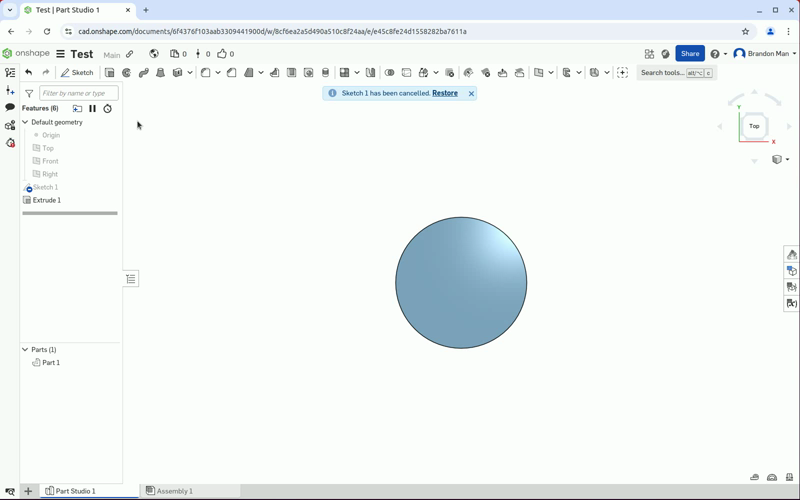
key(shift+h)
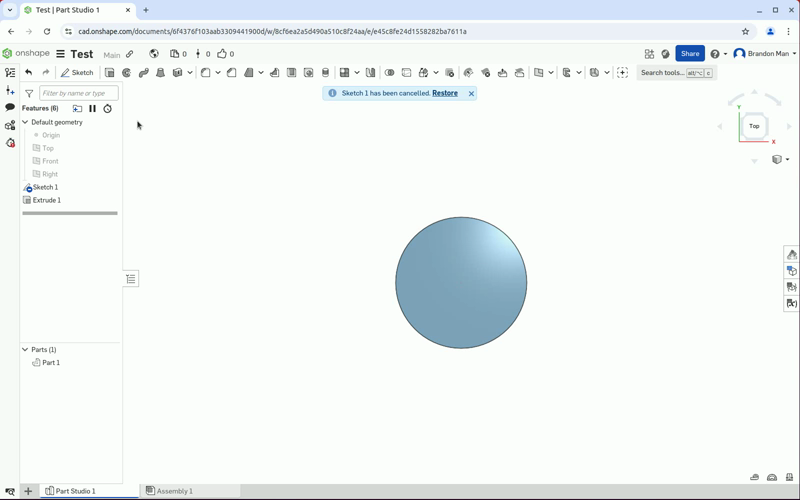
key(shift+h)
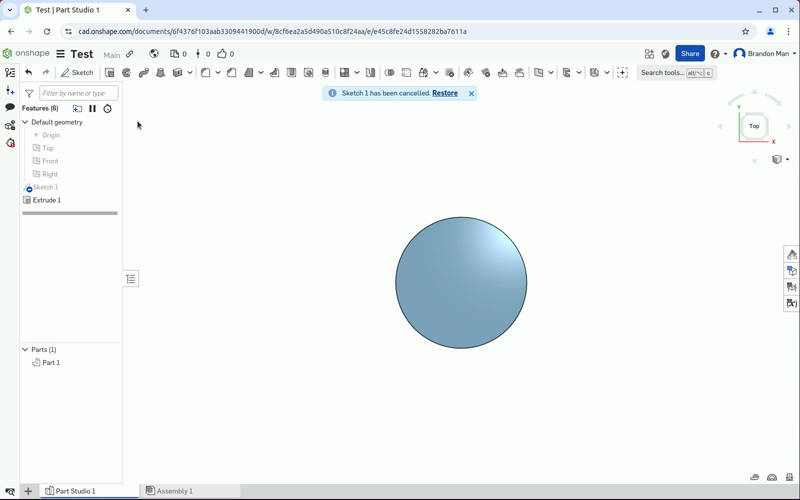
mouse_move(73, 189)
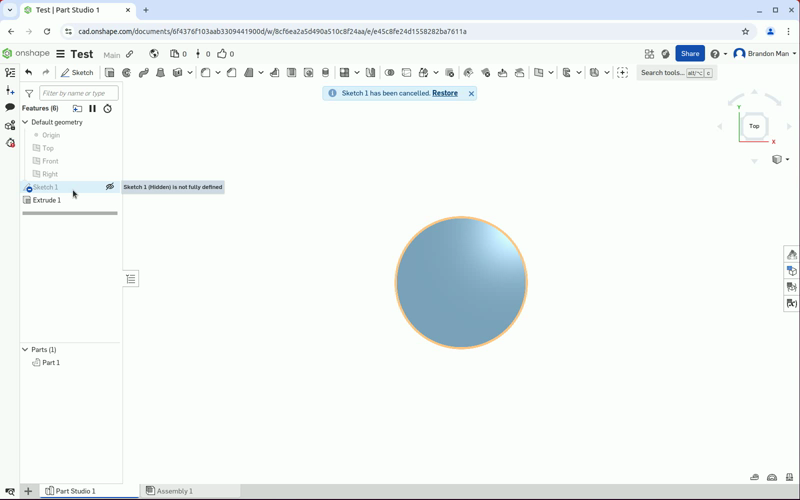
click(73, 189)
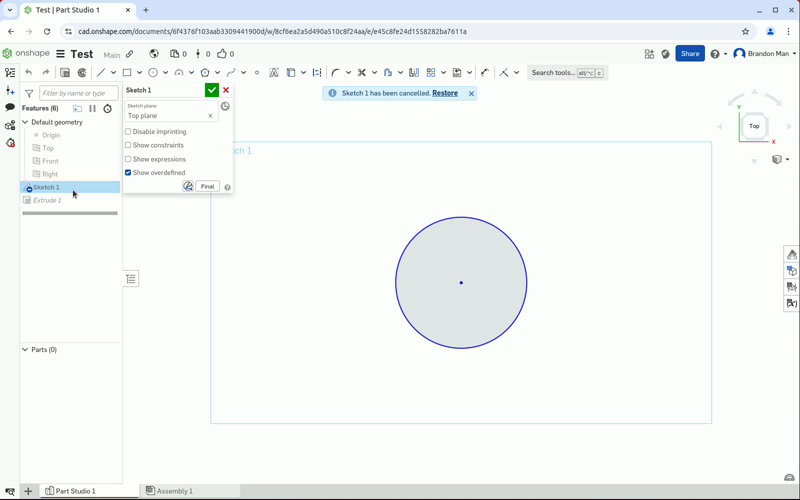
mouse_move(229, 92)
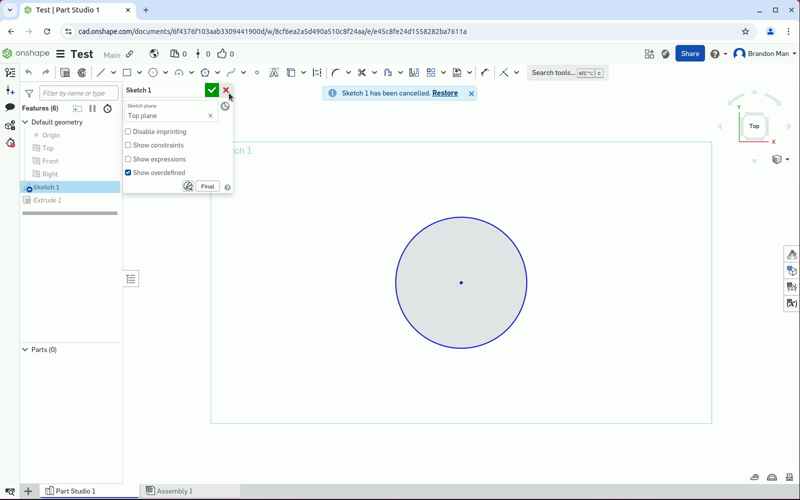
click(229, 92)
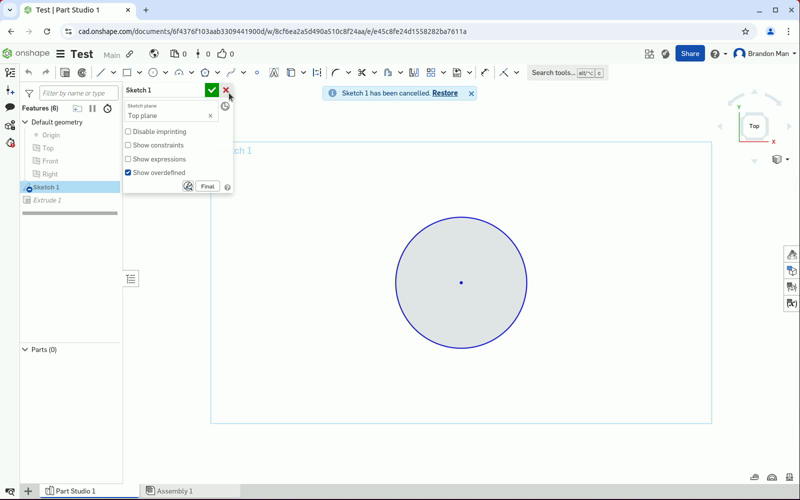
key(shift+s)
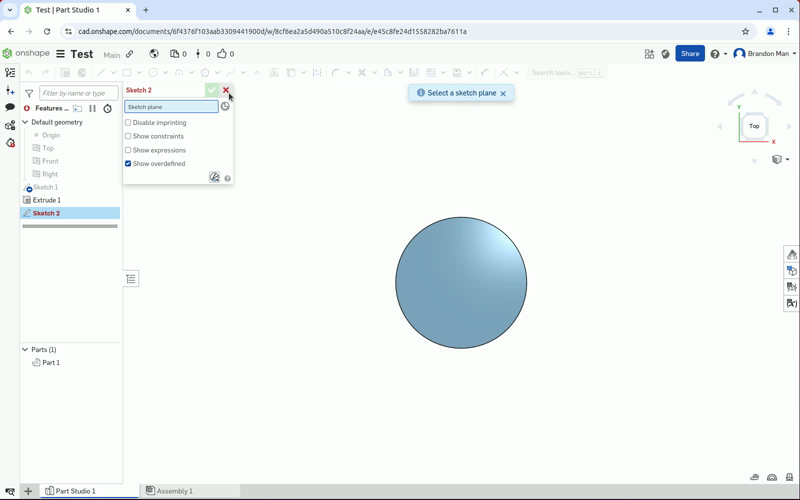
mouse_move(73, 150)
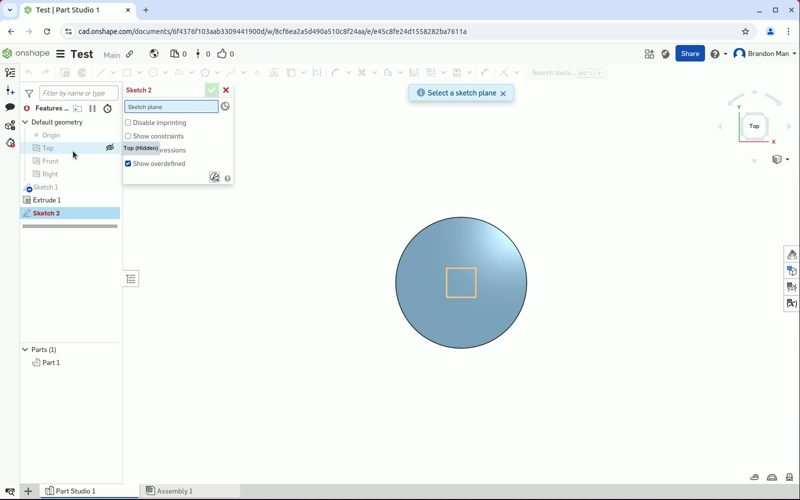
click(73, 150)
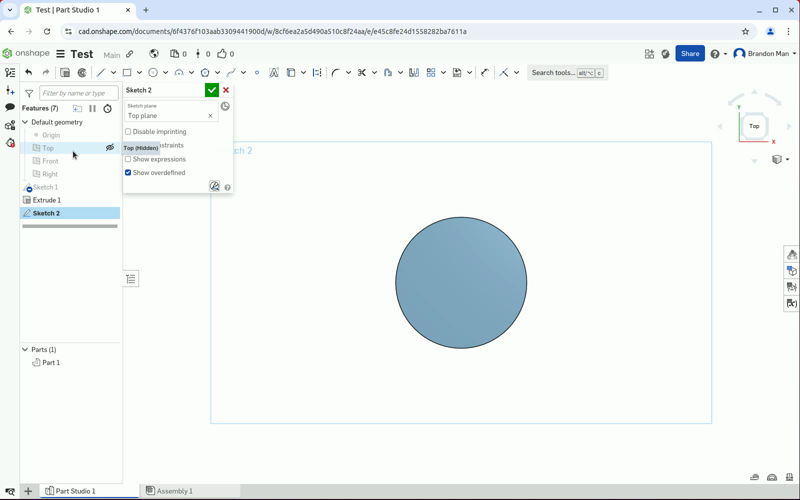
mouse_move(73, 352)
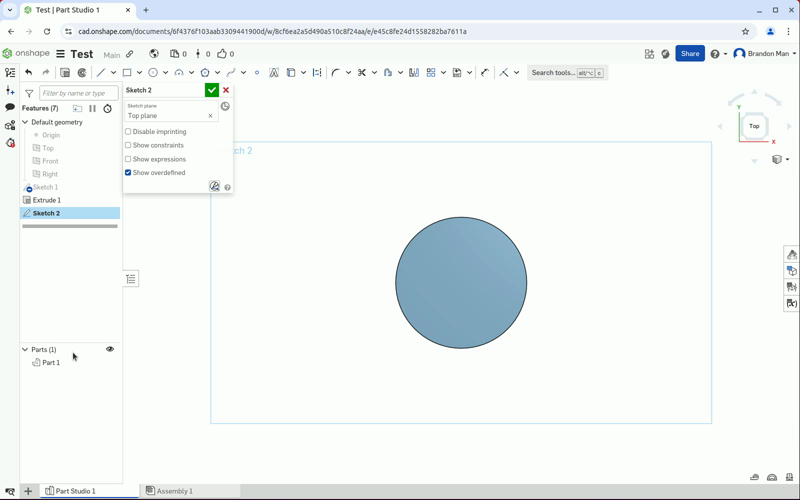
key(y)
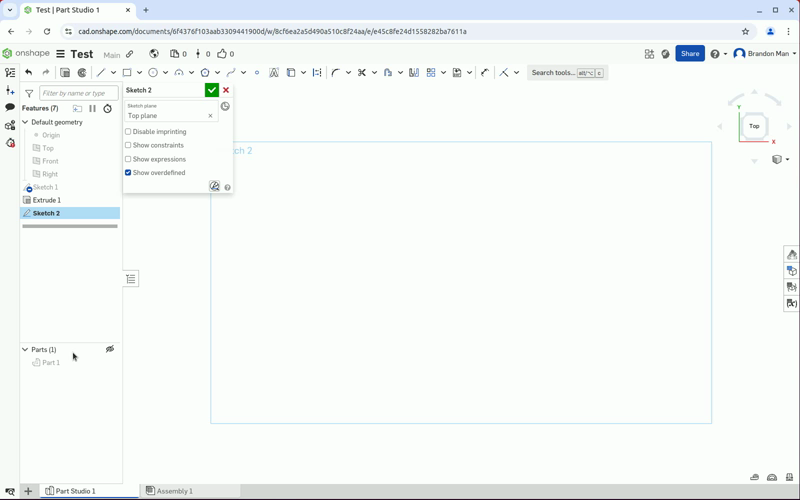
key(c)
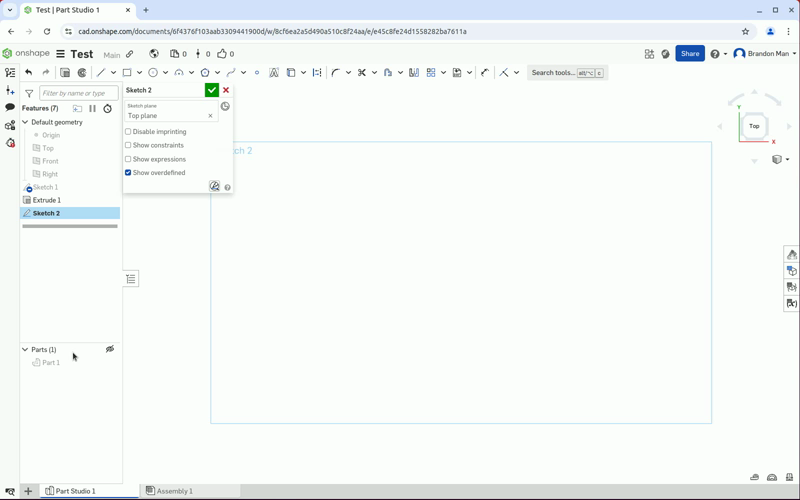
key_down(shift)
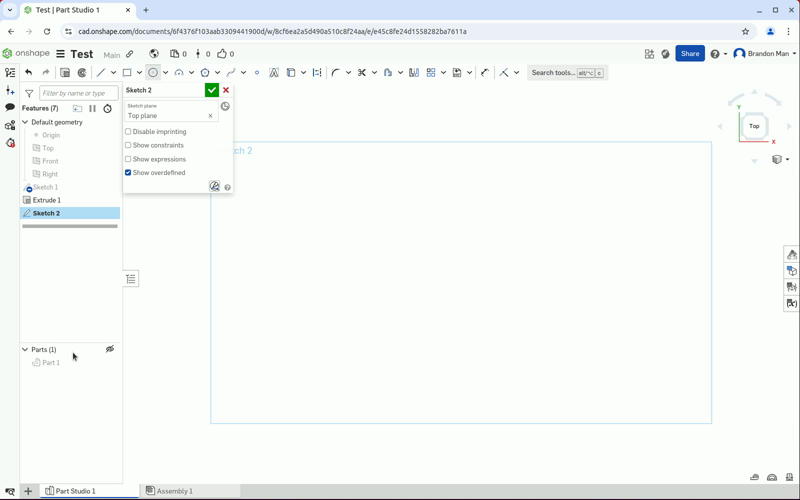
mouse_move(461, 282)
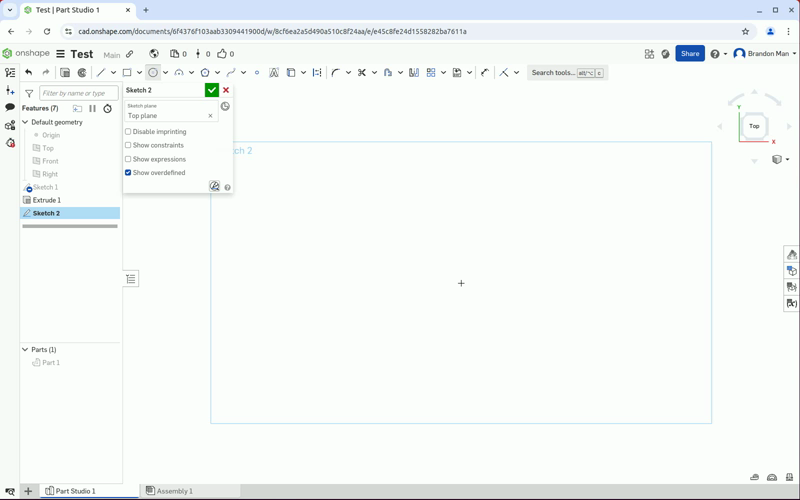
click(461, 282)
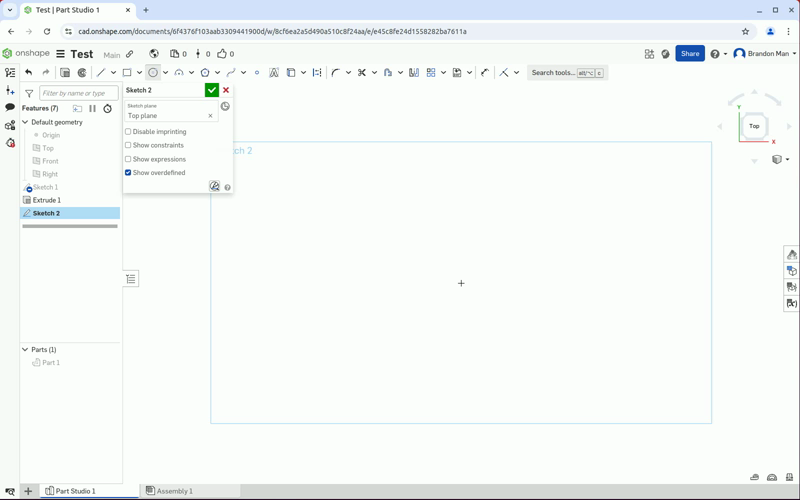
key_up(shift)
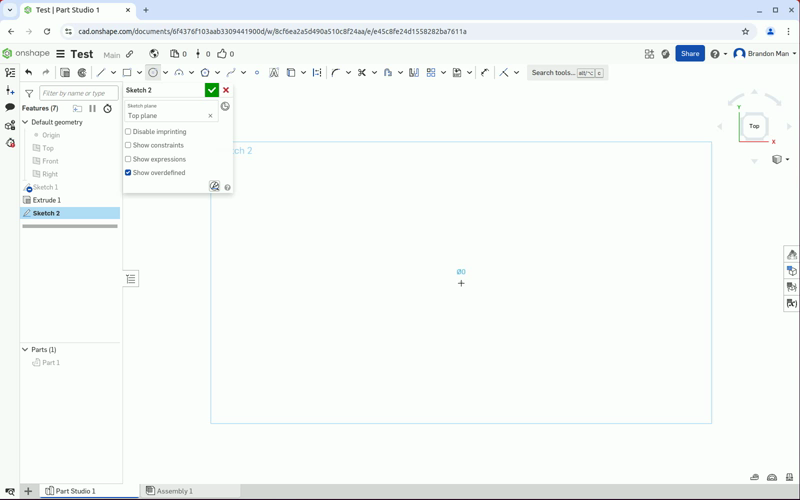
mouse_move(574, 282)
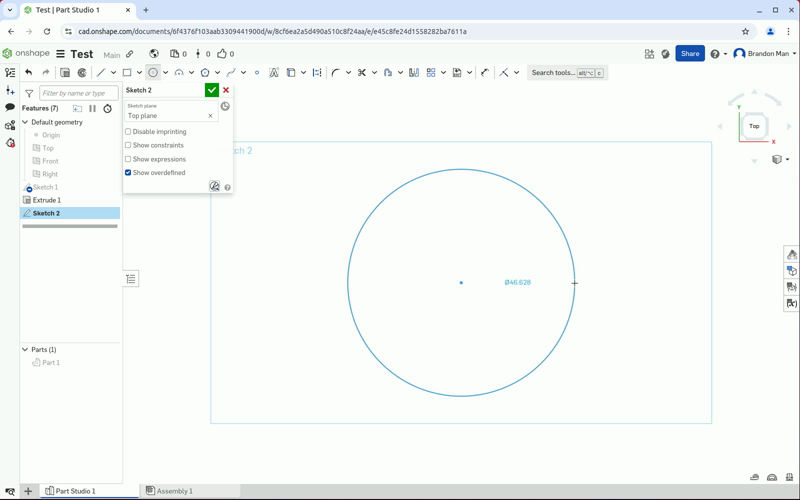
click(574, 282)
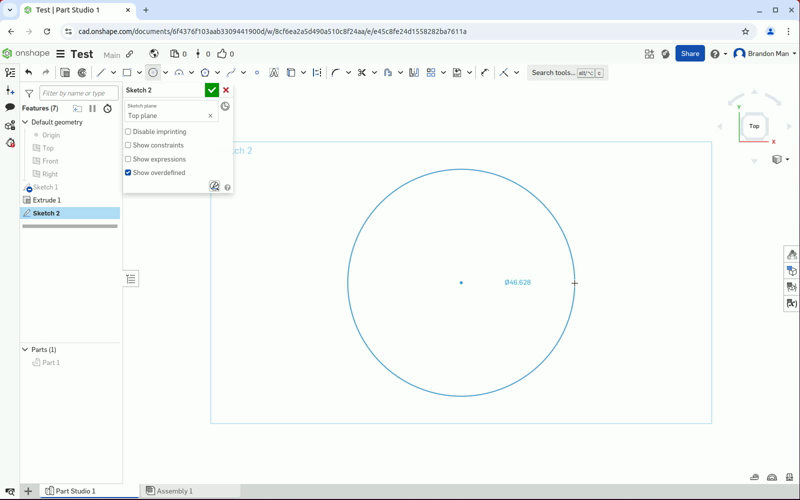
key(esc)
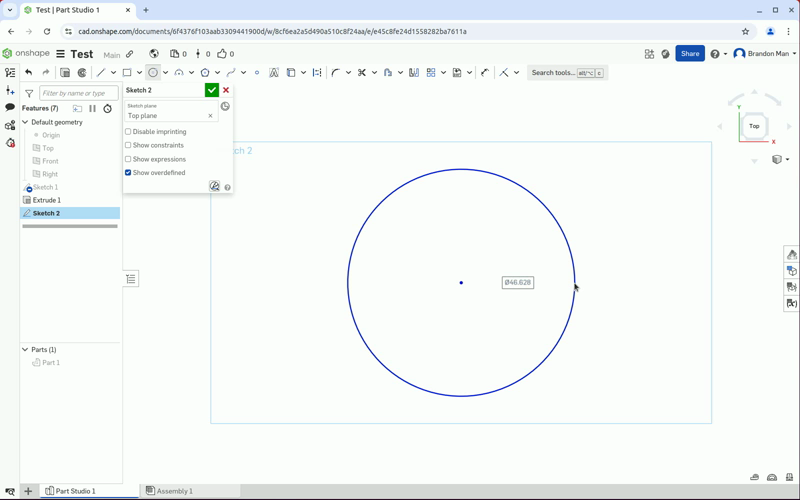
key(c)
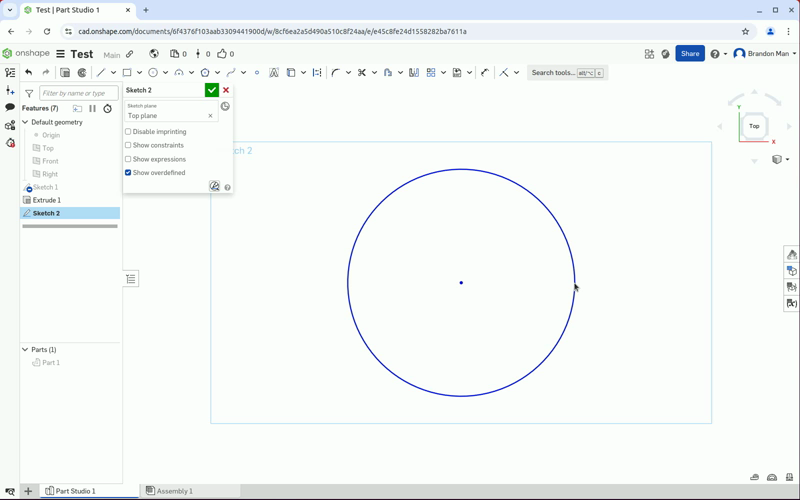
key_down(shift)
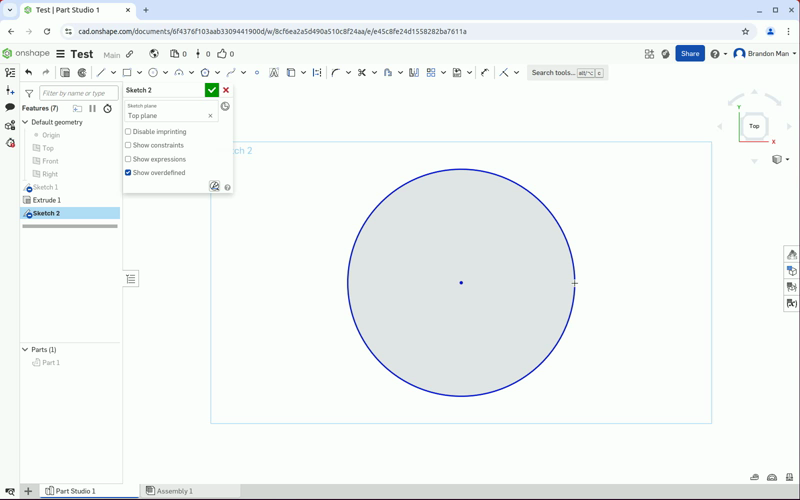
mouse_move(461, 282)
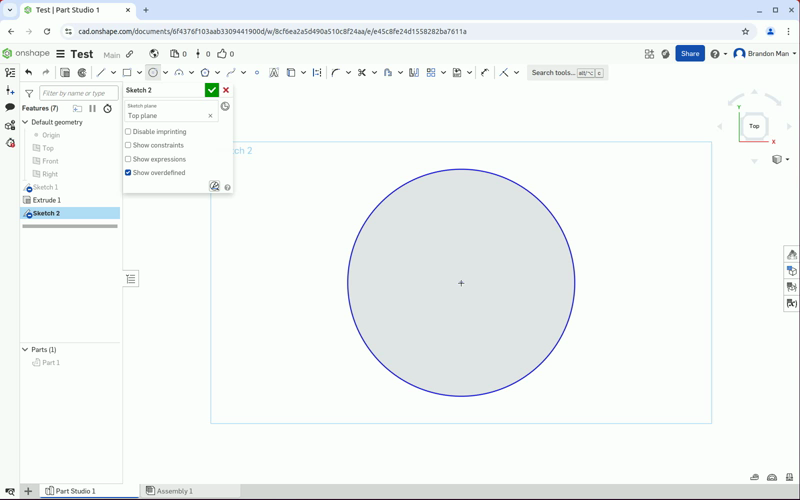
click(461, 282)
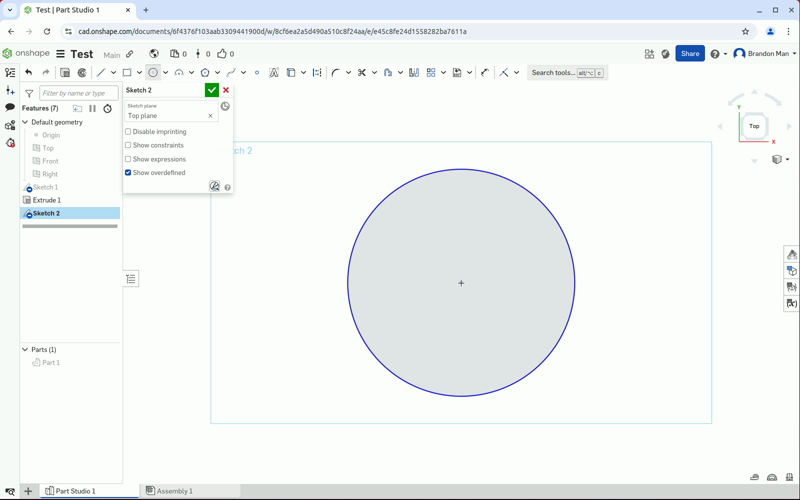
key_up(shift)
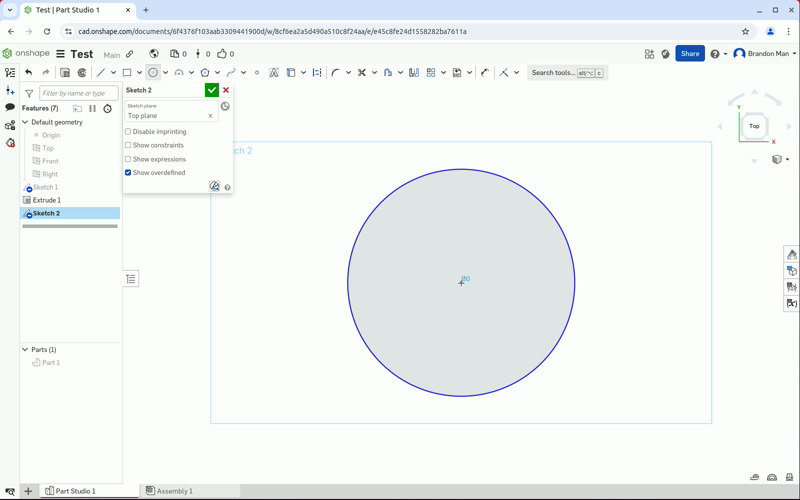
mouse_move(525, 282)
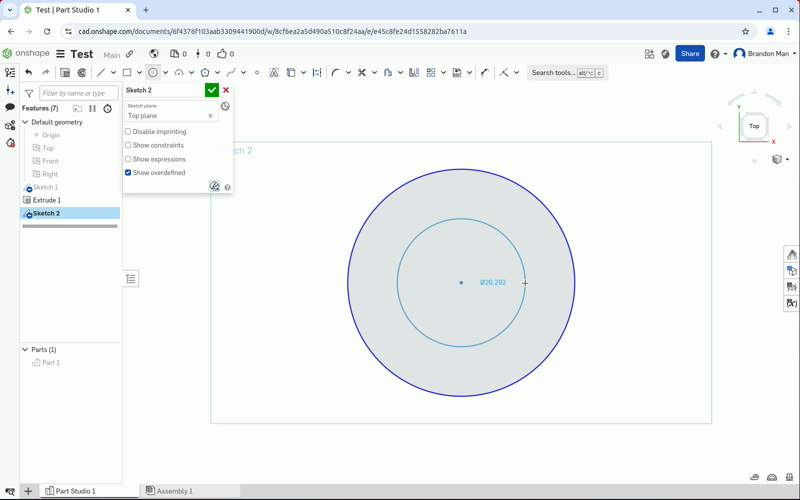
click(525, 282)
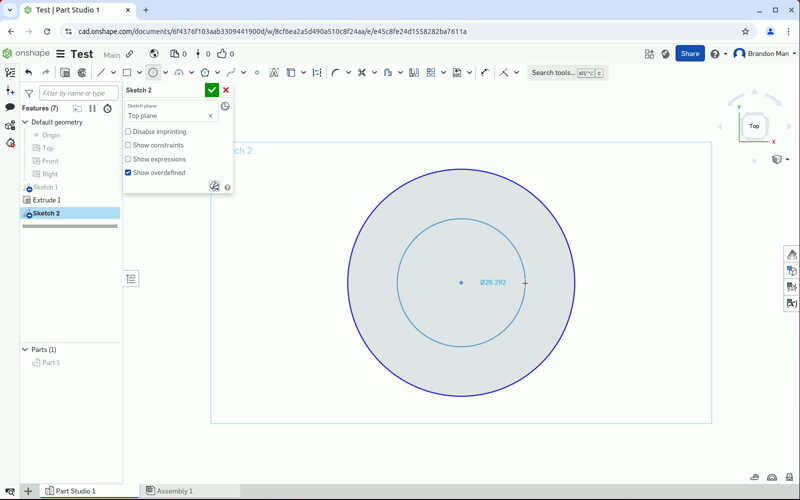
key(esc)
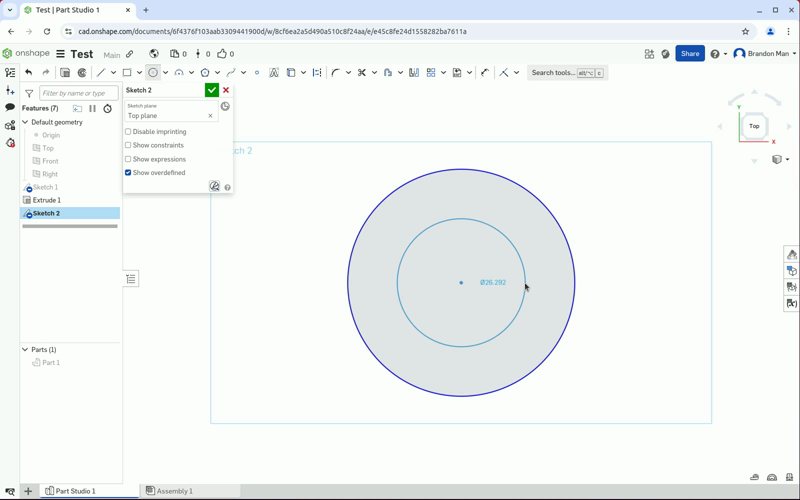
mouse_move(495, 368)
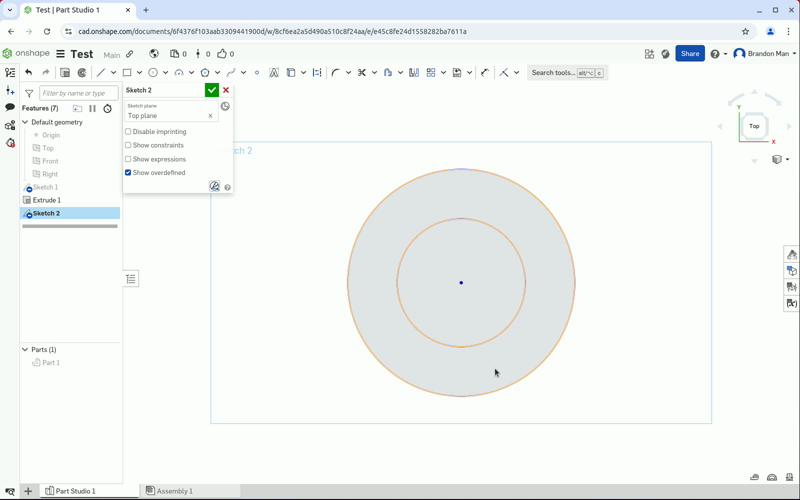
click(495, 368)
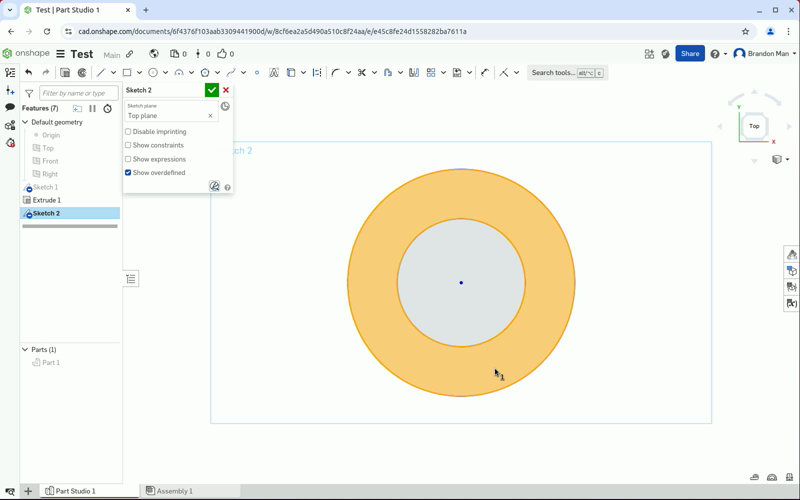
mouse_move(73, 352)
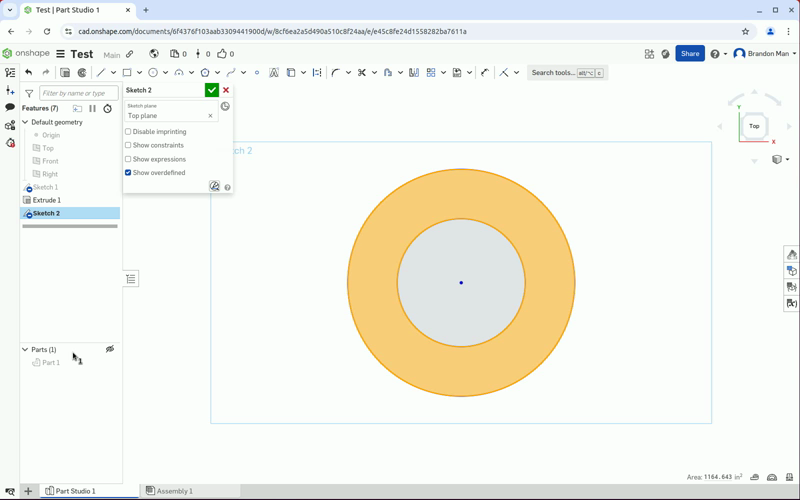
key(shift+y)
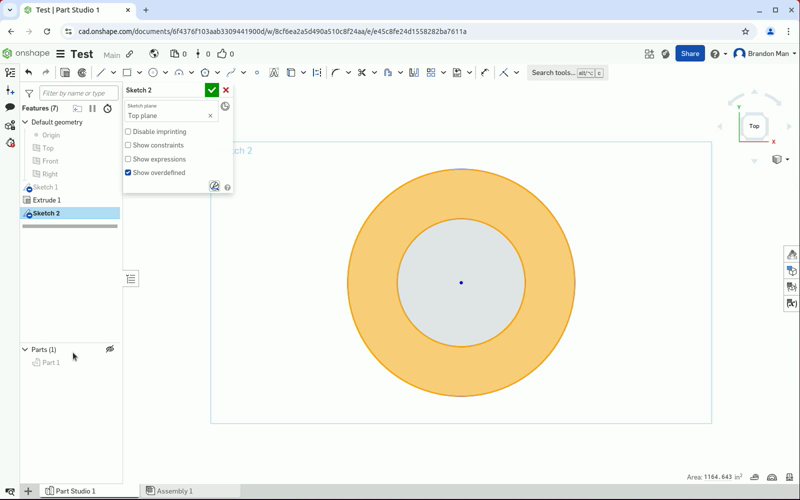
key(shift+e)
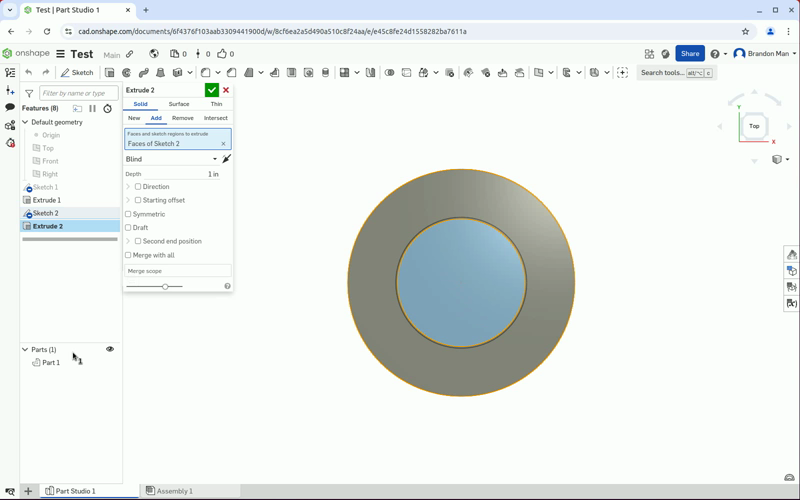
mouse_move(143, 106)
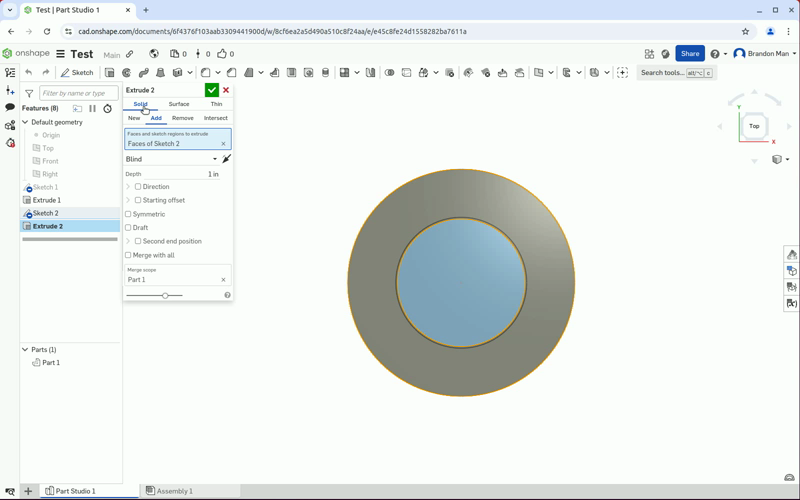
click(143, 106)
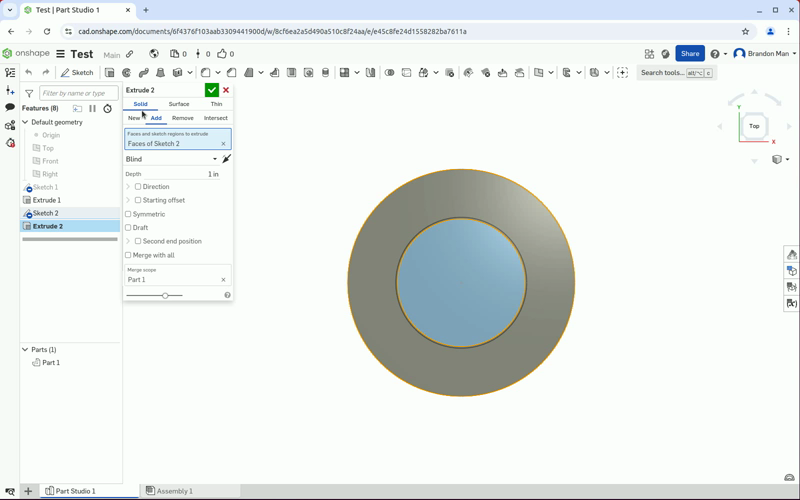
mouse_move(137, 120)
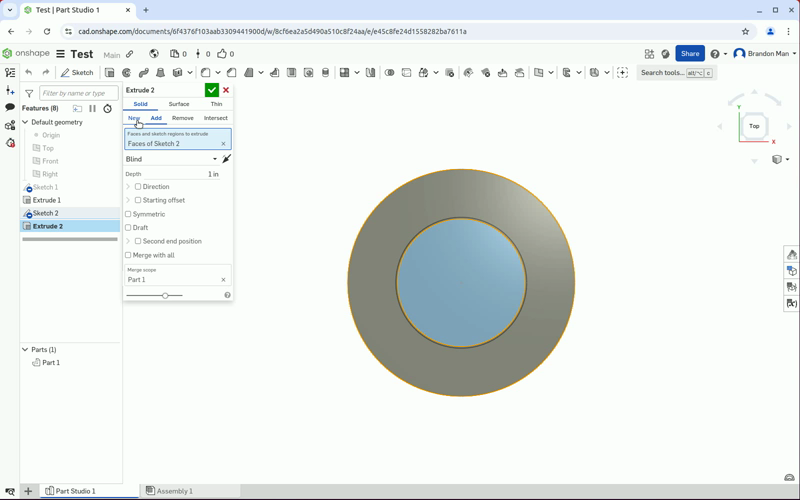
click(137, 120)
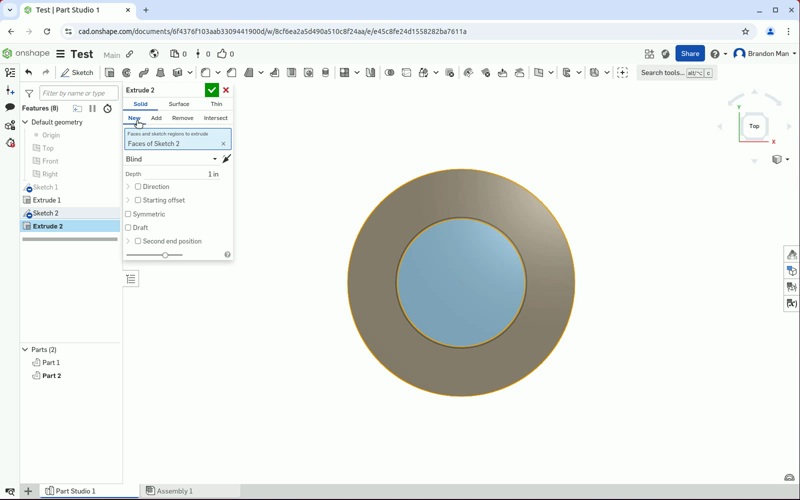
key(tab, 4)
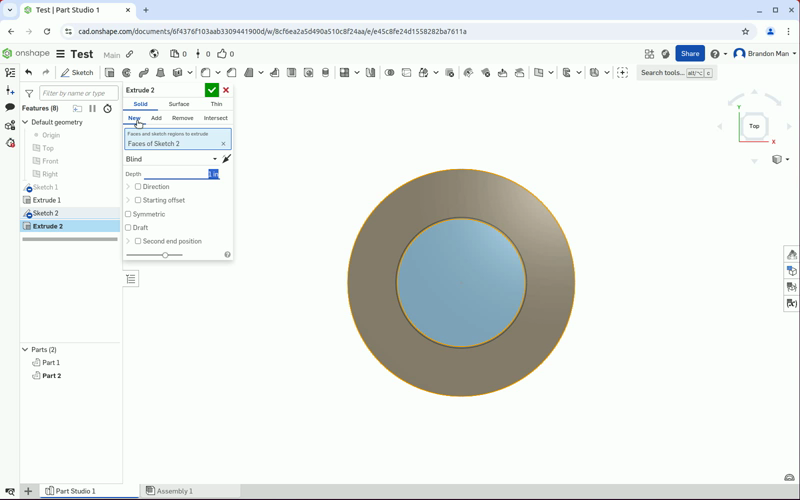
text(-3.37)
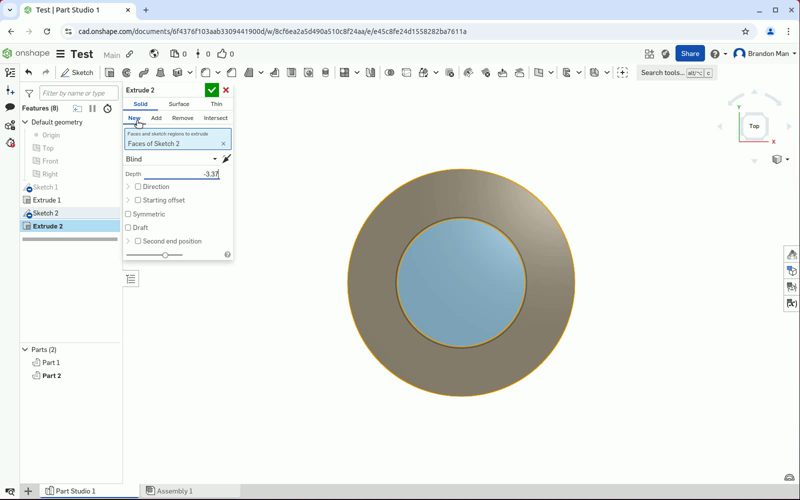
key(enter)
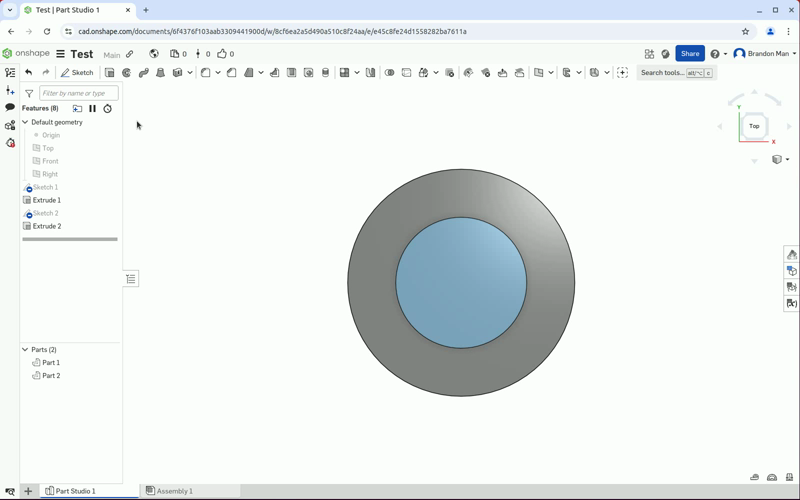
key(shift+h)
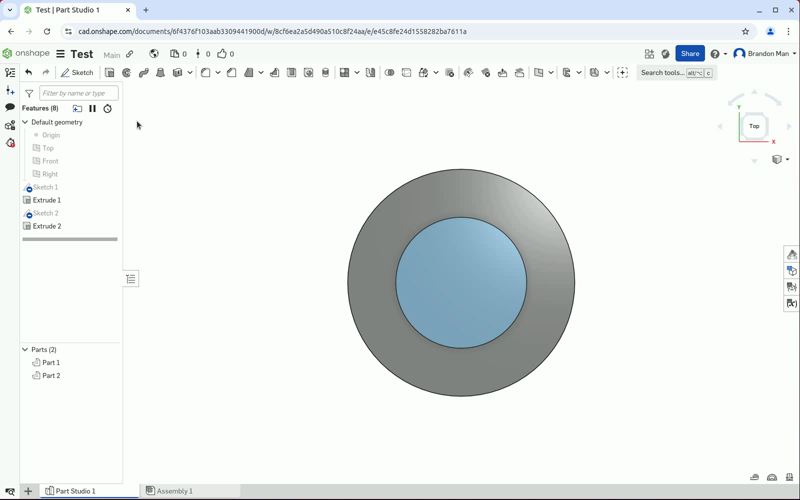
key(shift+h)
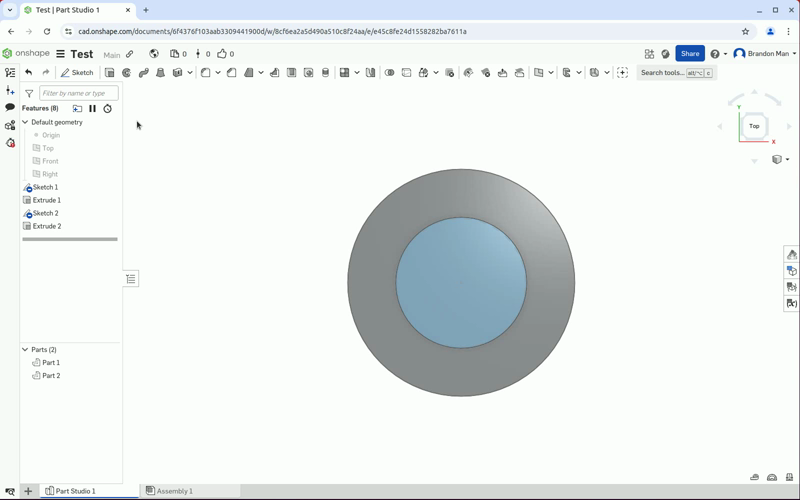
key(shift+7)
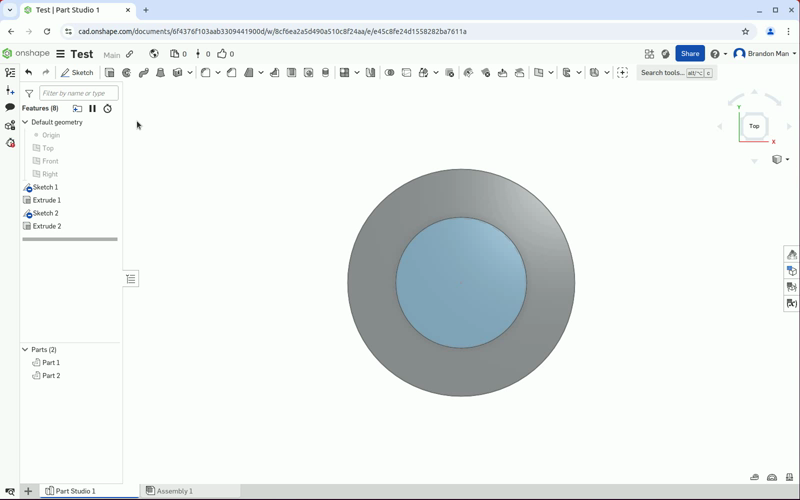
key(up, 3)
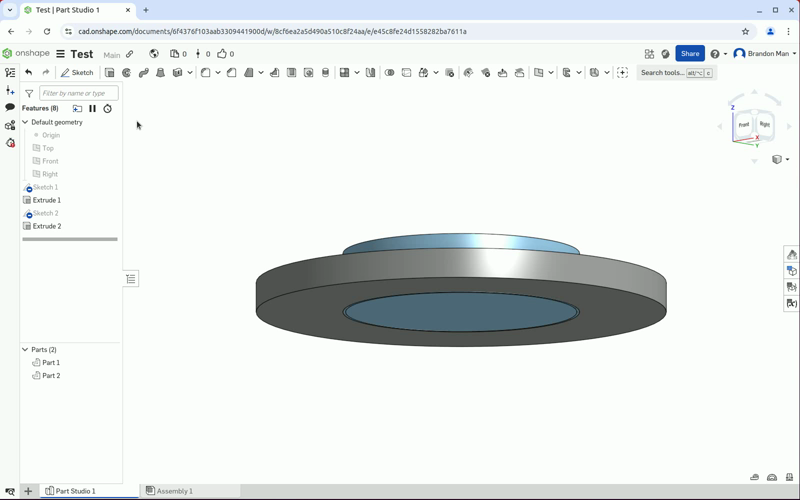
key(left, 3)
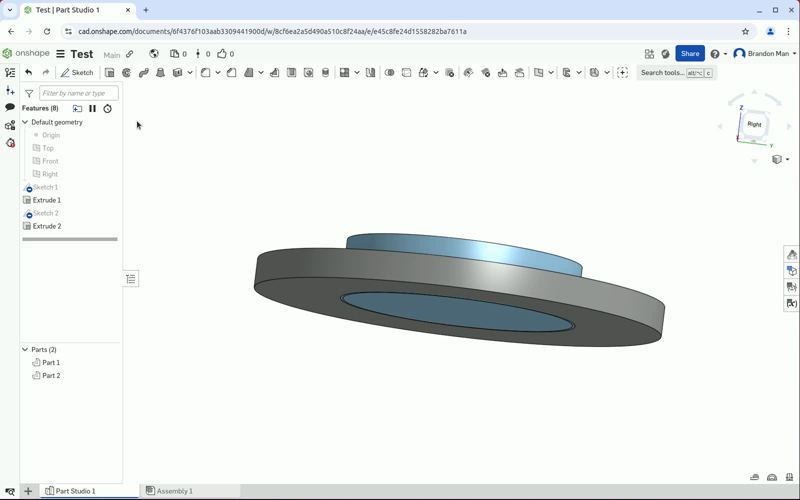
key(right, 3)
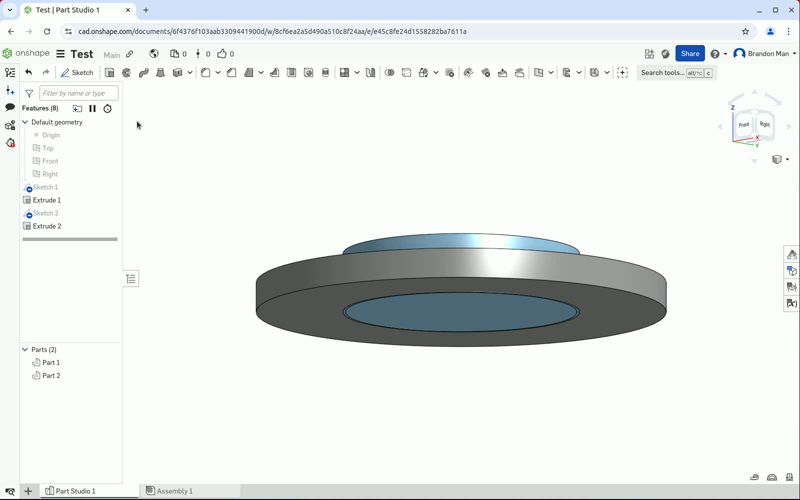
key(down, 3)
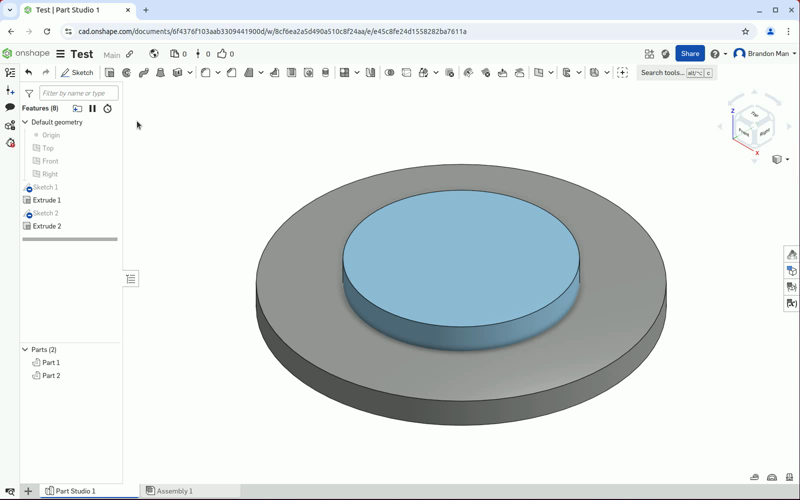
mouse_move(73, 189)
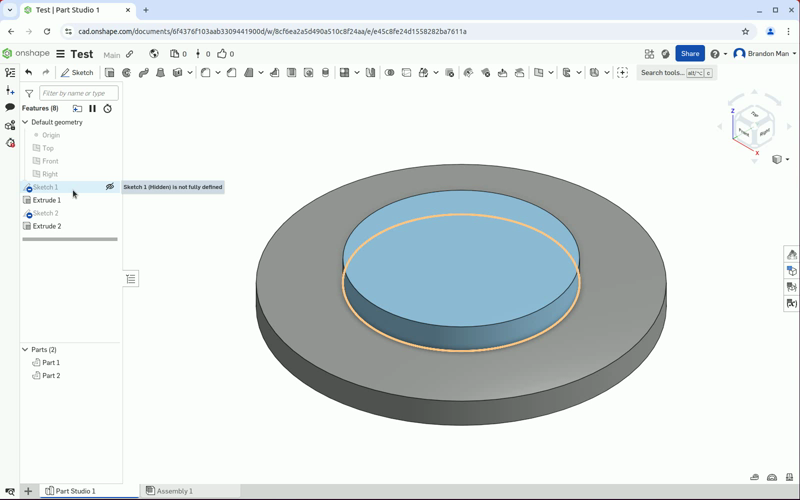
click(73, 189)